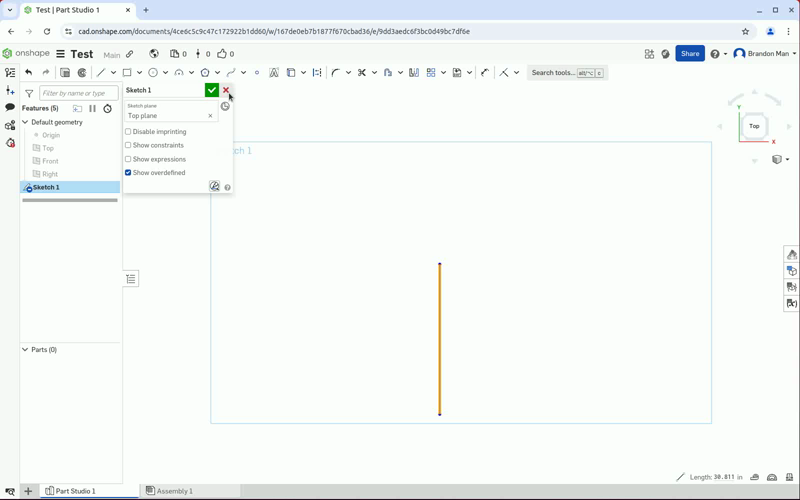
key(shift+h)
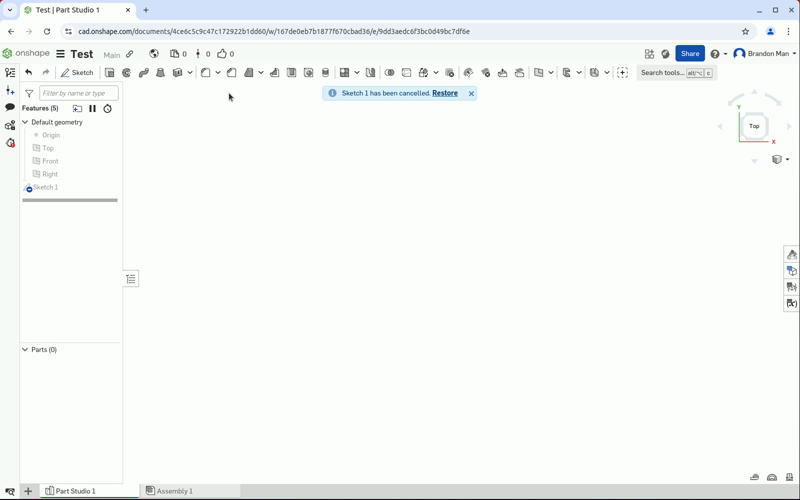
mouse_move(73, 352)
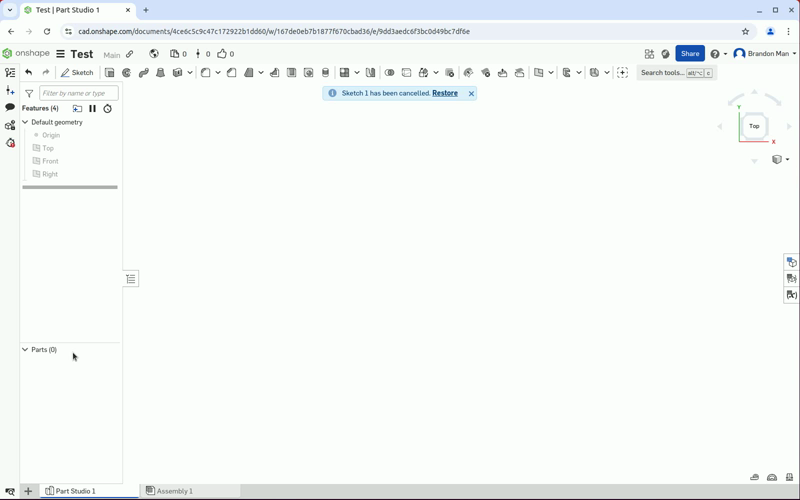
key(y)
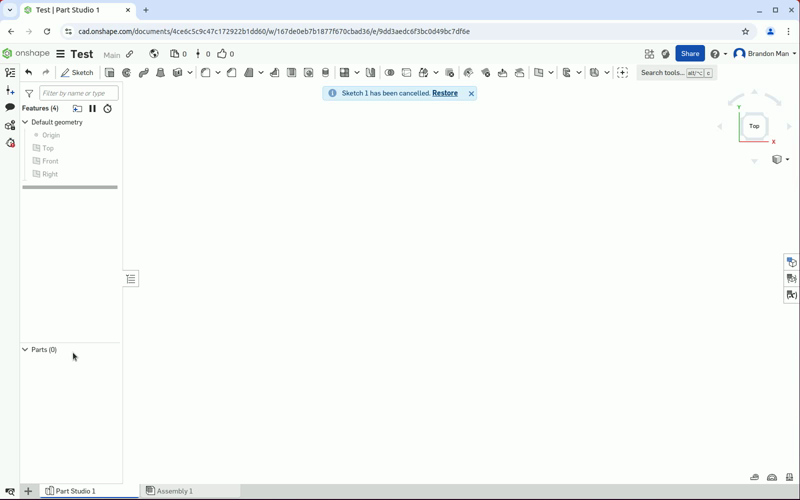
key(shift+p)
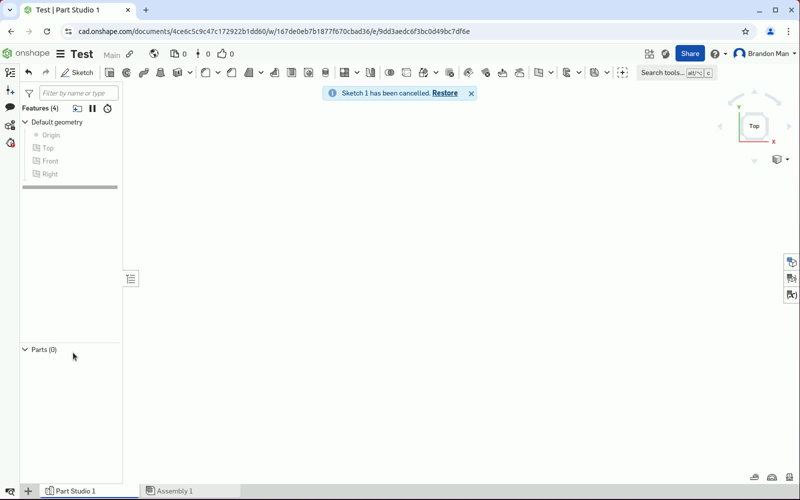
key(space)
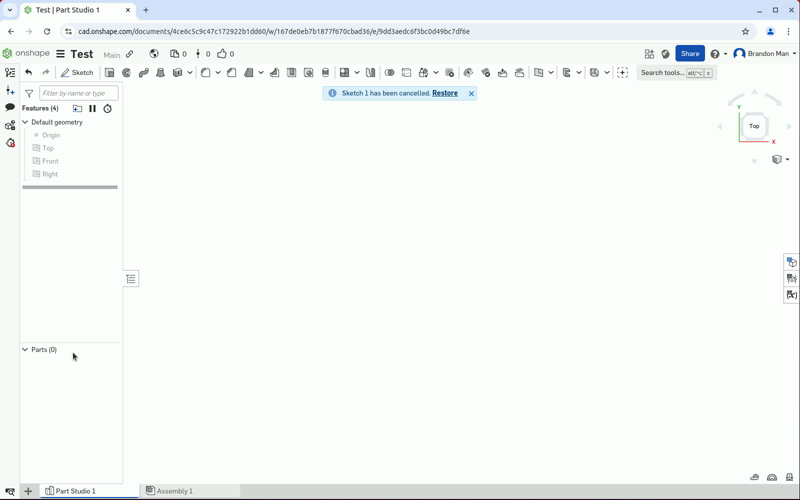
key_down(shift)
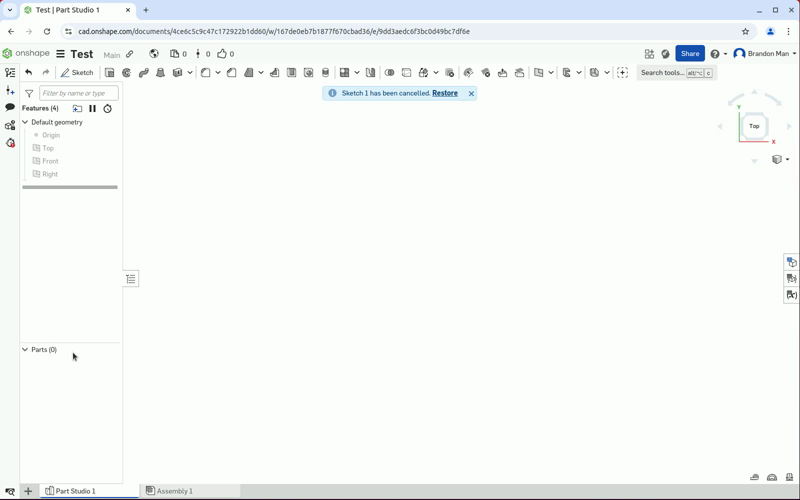
key(up)
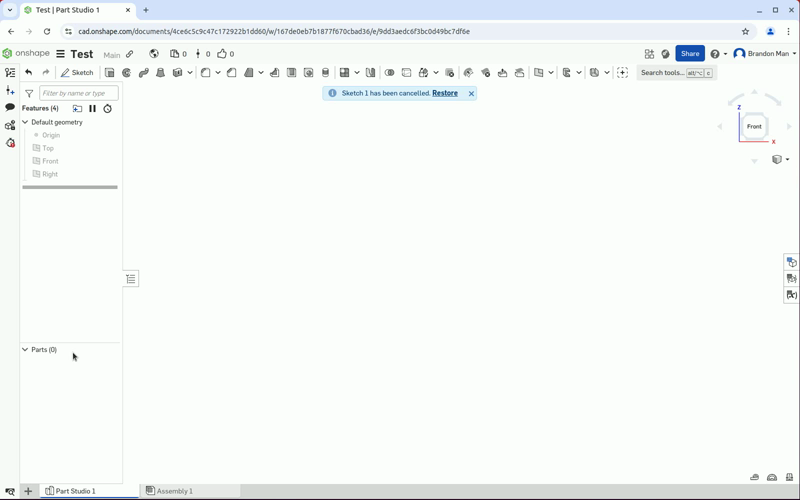
key_up(shift)
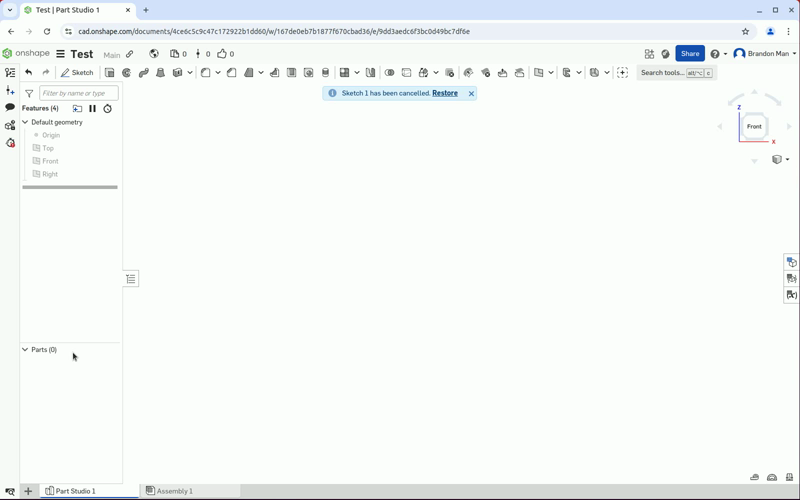
mouse_move(73, 352)
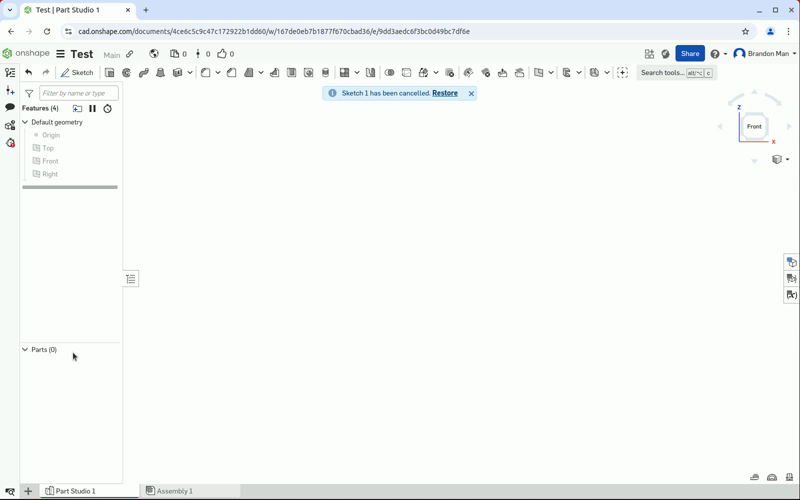
key(shift+y)
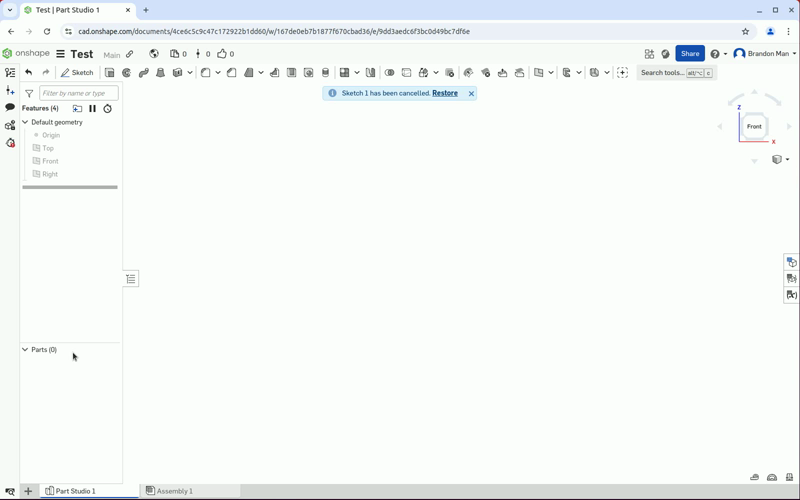
key(shift+s)
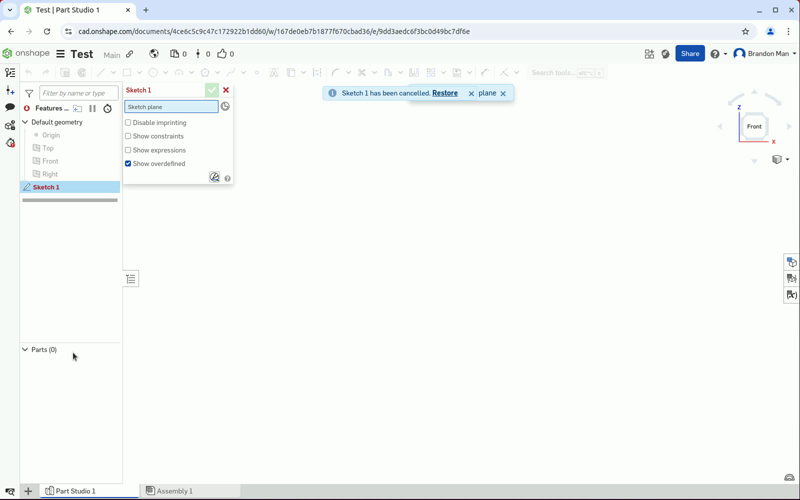
mouse_move(73, 163)
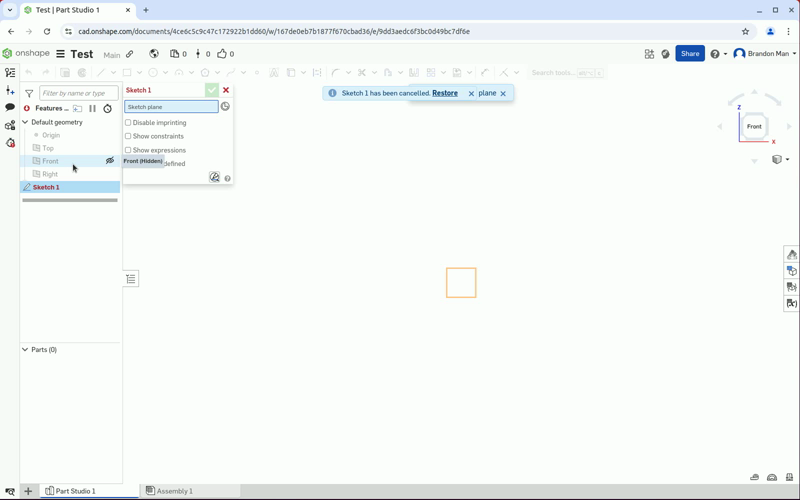
click(73, 163)
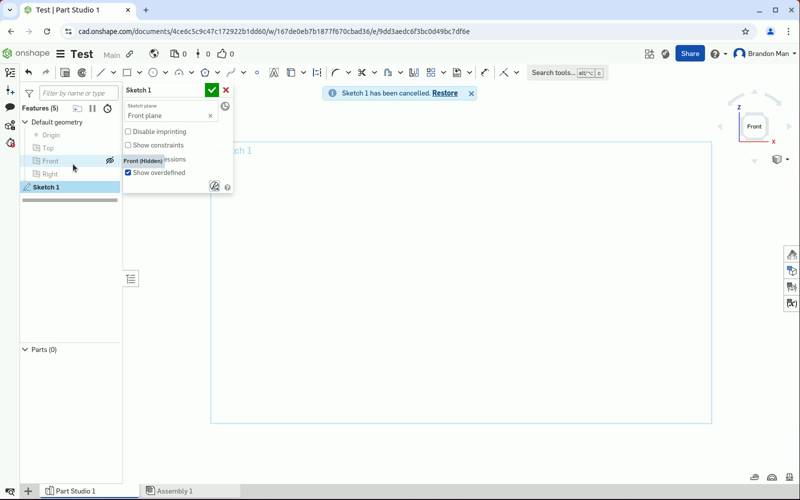
mouse_move(73, 352)
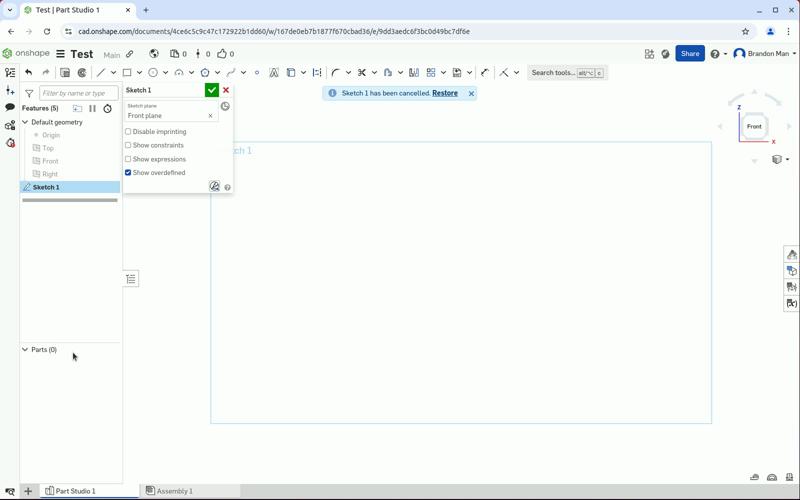
key(y)
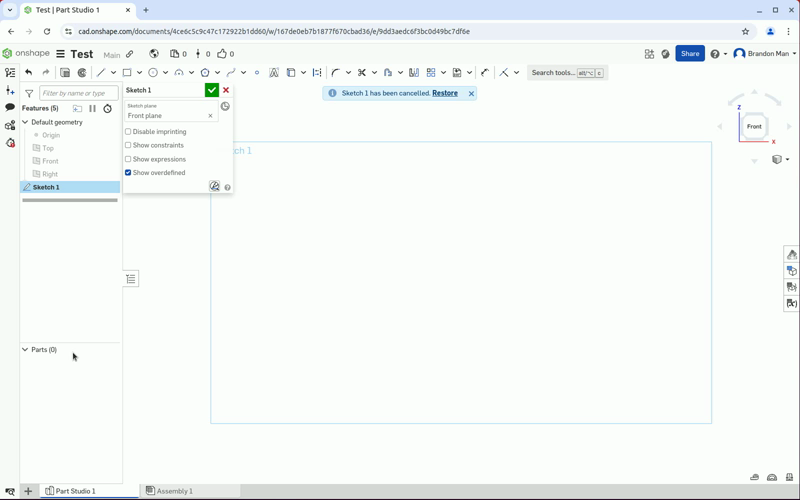
key(c)
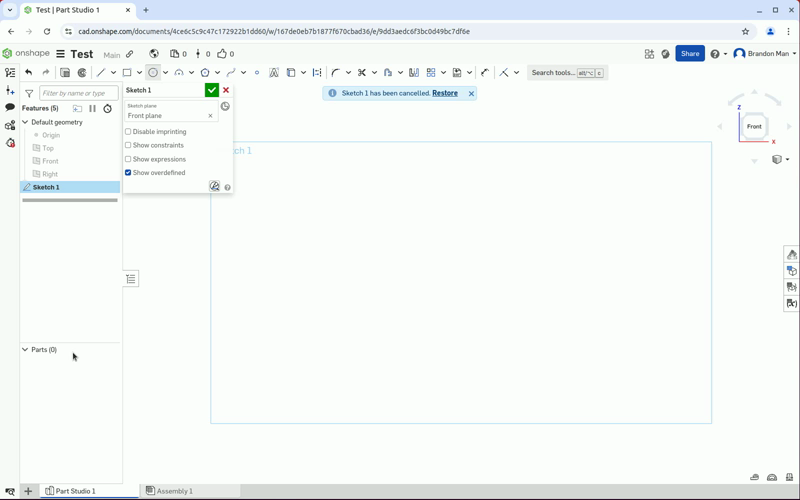
key_down(shift)
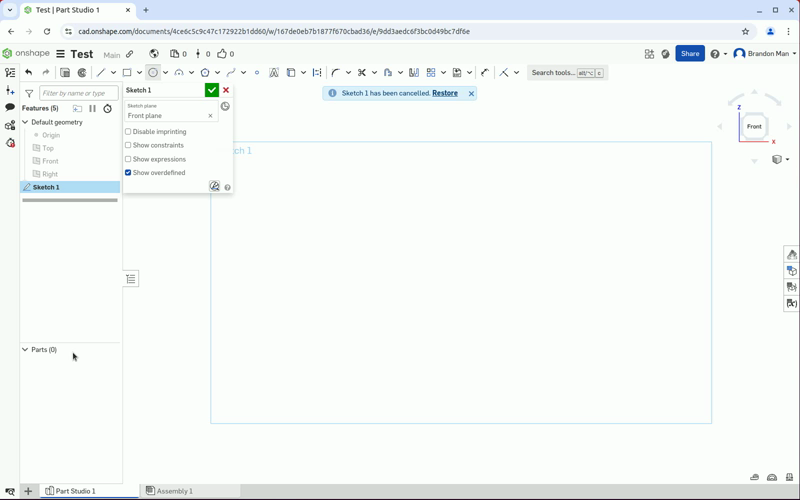
mouse_move(461, 282)
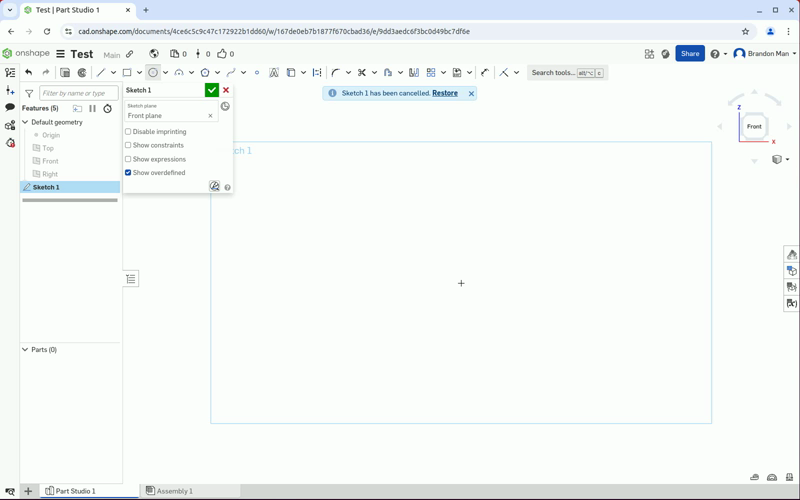
click(461, 282)
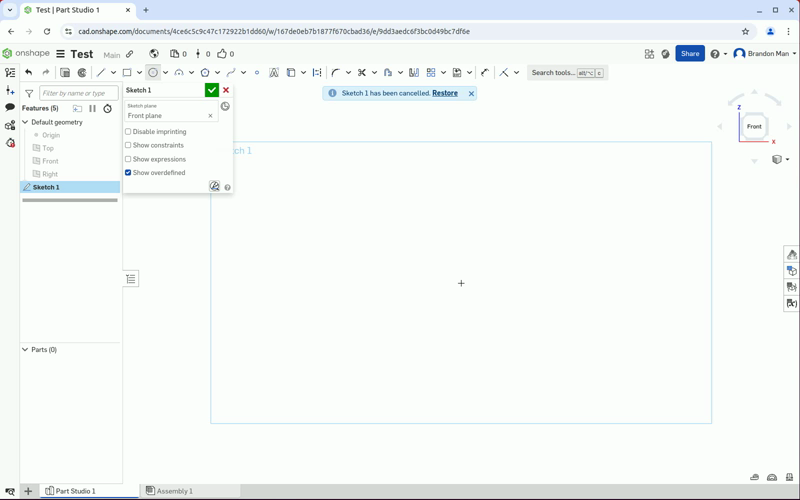
key_up(shift)
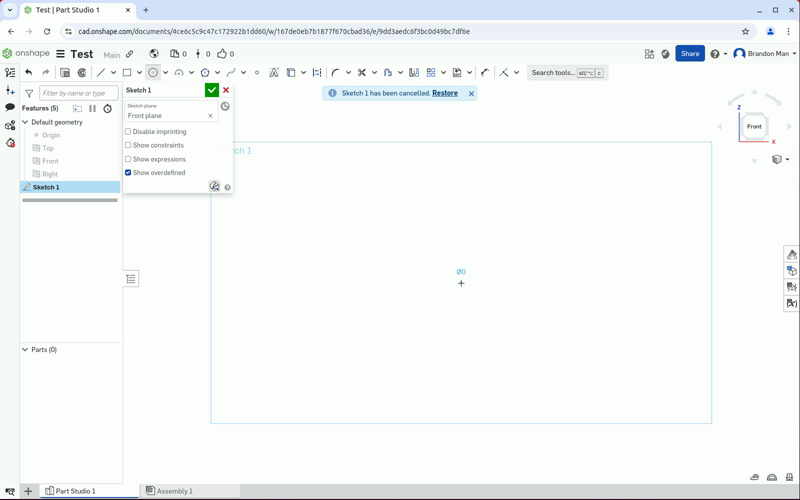
mouse_move(574, 282)
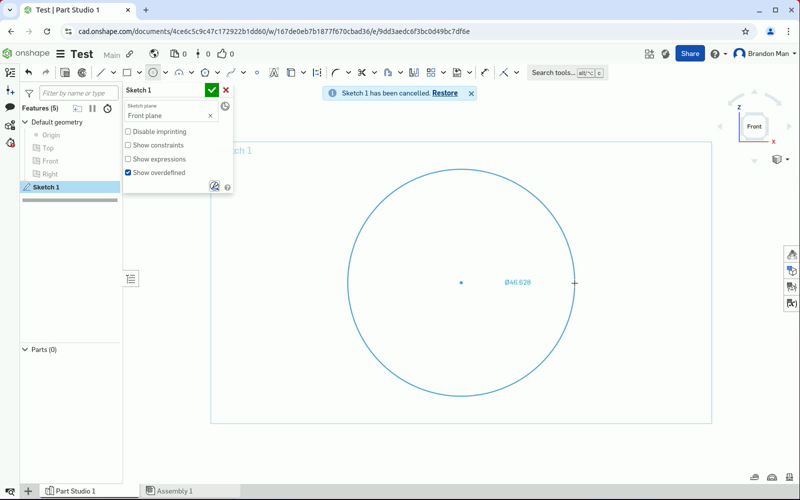
click(574, 282)
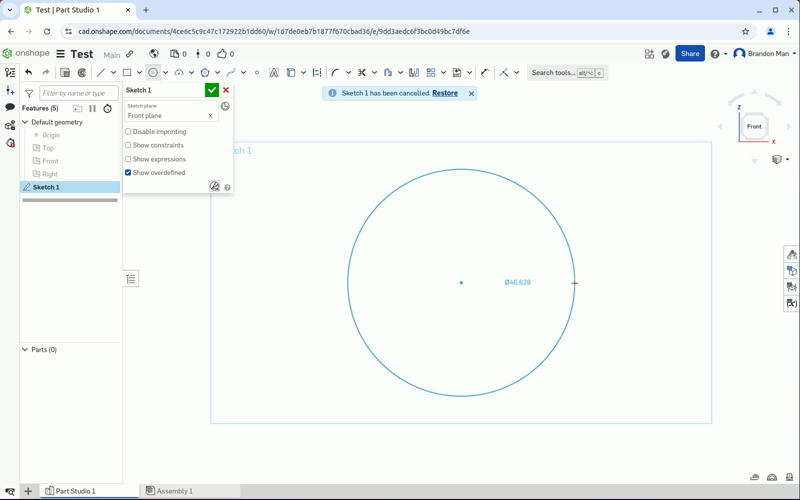
key(esc)
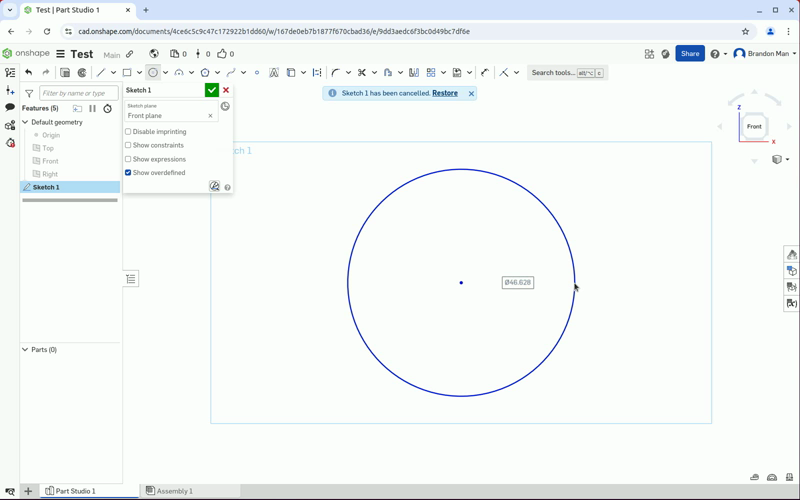
mouse_move(392, 317)
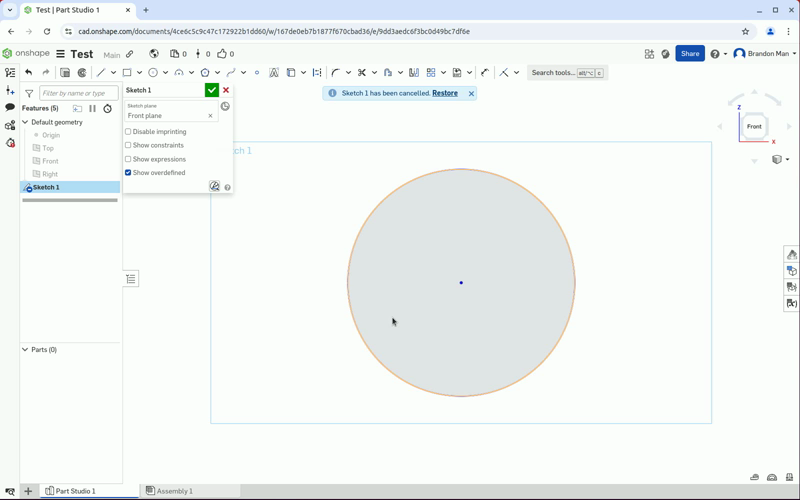
click(392, 317)
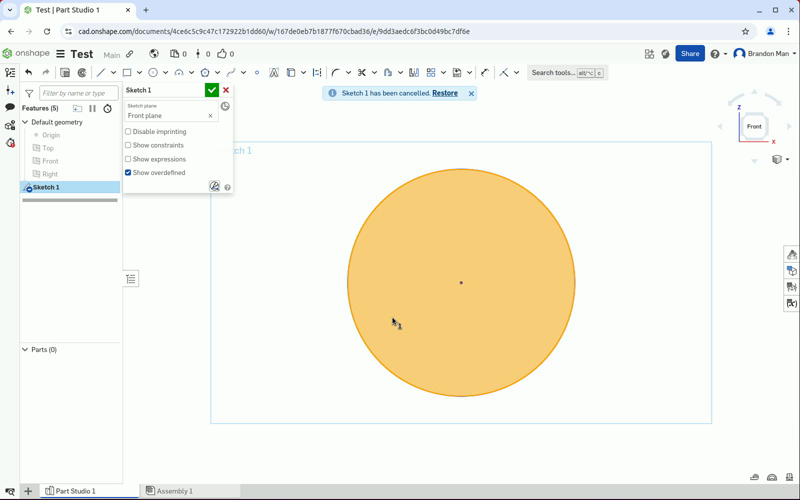
mouse_move(73, 352)
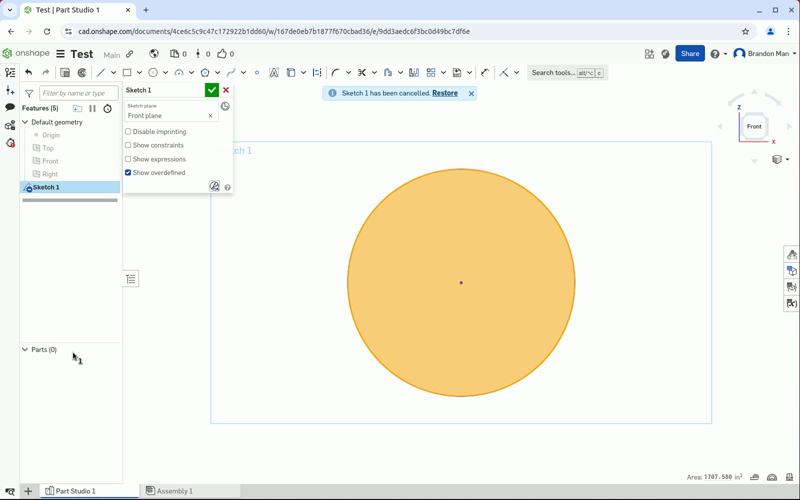
key(shift+y)
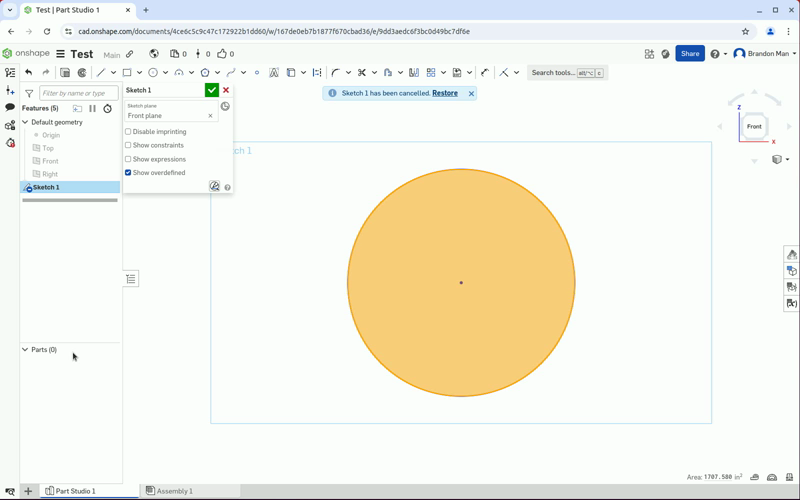
key(shift+e)
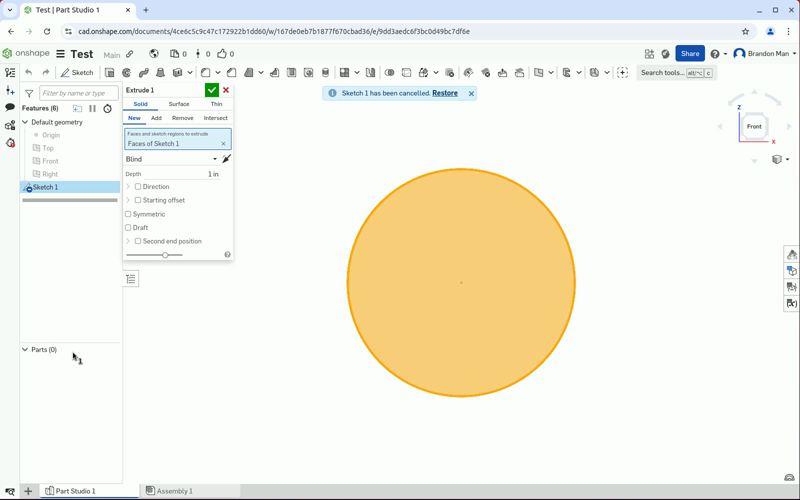
mouse_move(143, 106)
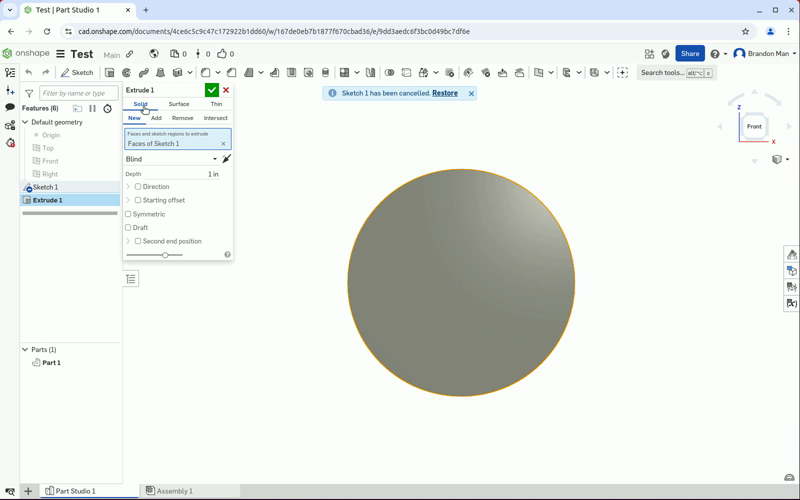
click(143, 106)
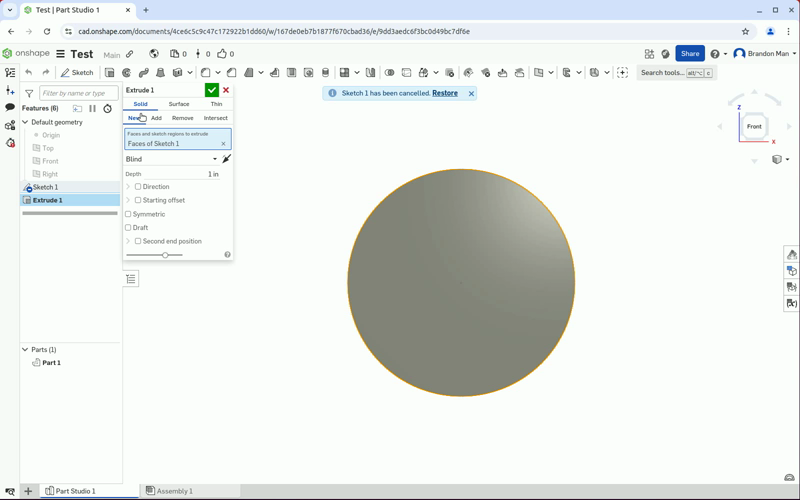
mouse_move(137, 120)
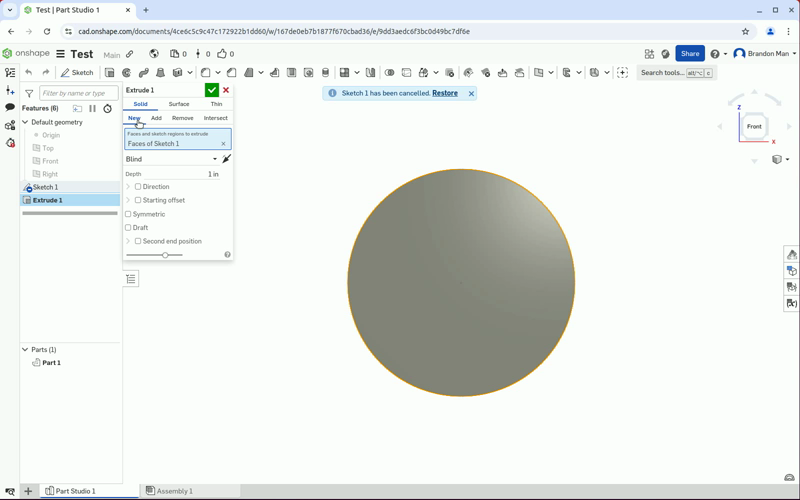
click(137, 120)
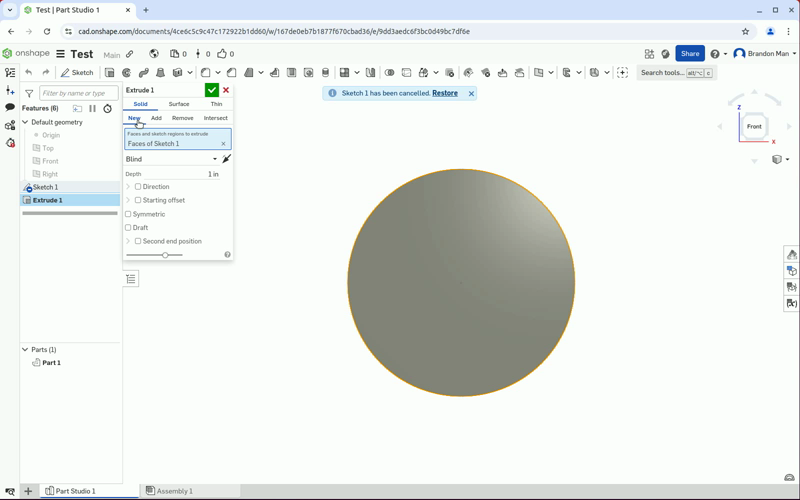
key(tab, 4)
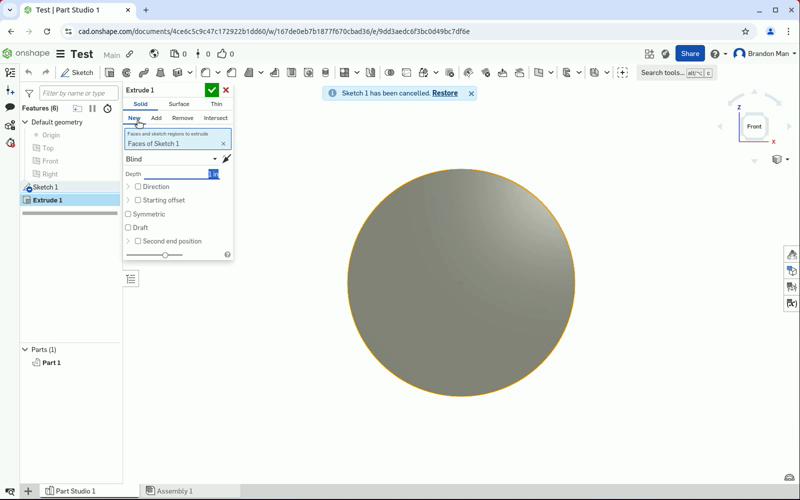
text(23.108)
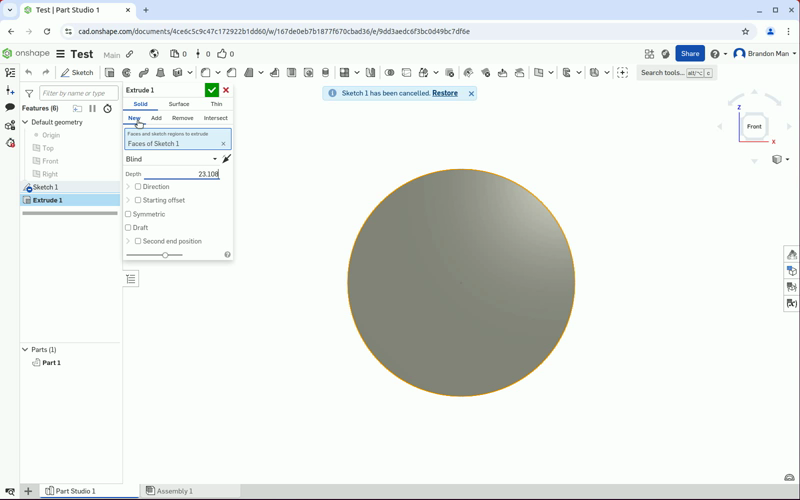
key(enter)
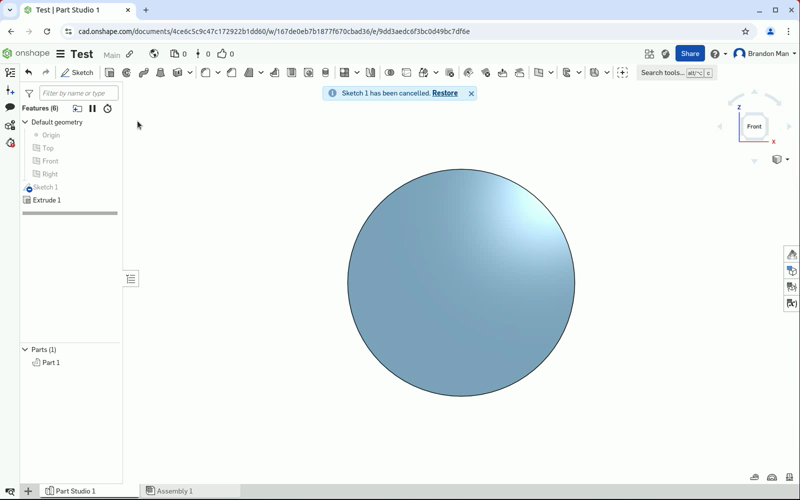
key(shift+h)
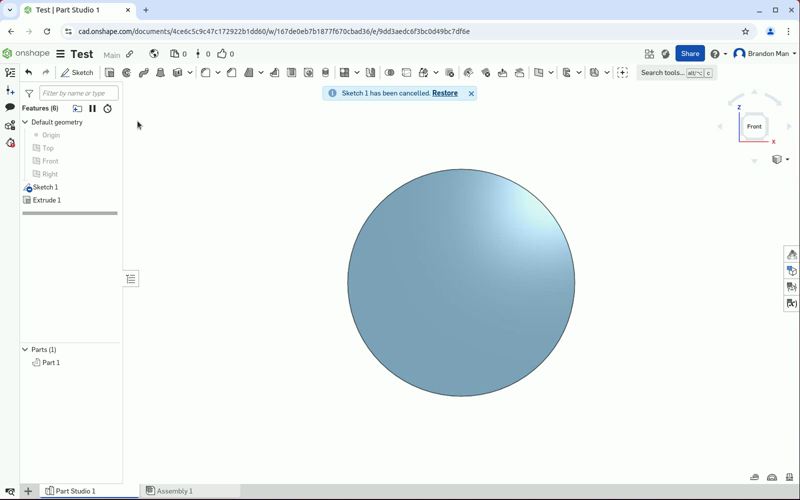
key(shift+h)
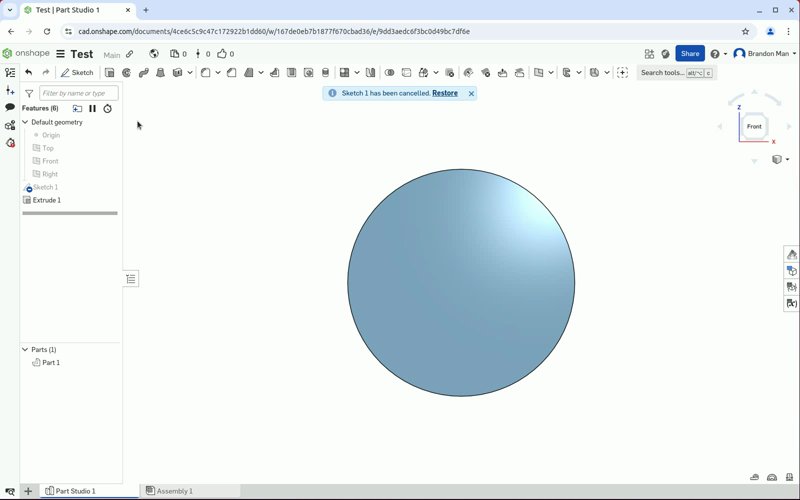
mouse_move(73, 189)
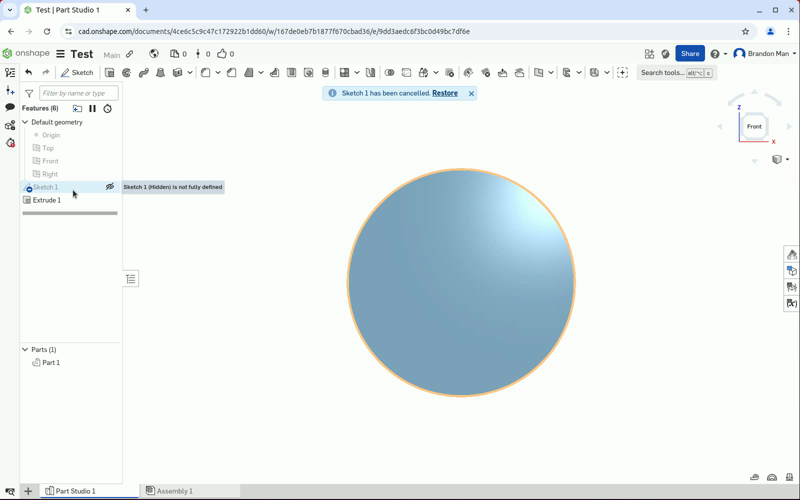
click(73, 189)
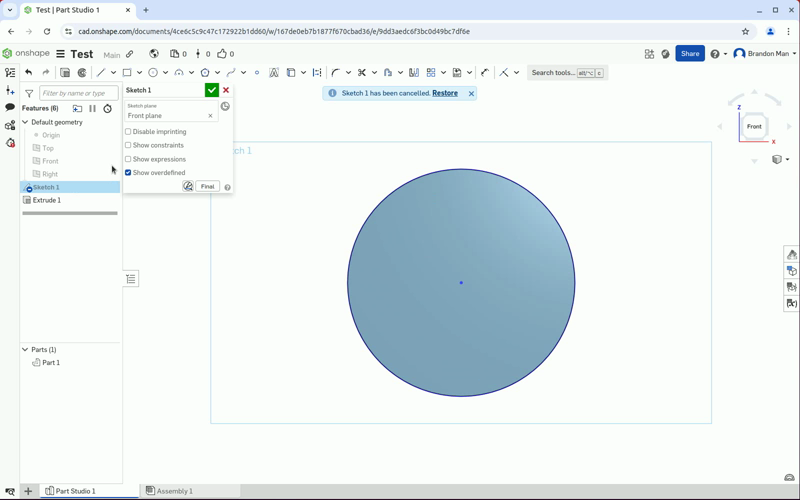
mouse_move(229, 92)
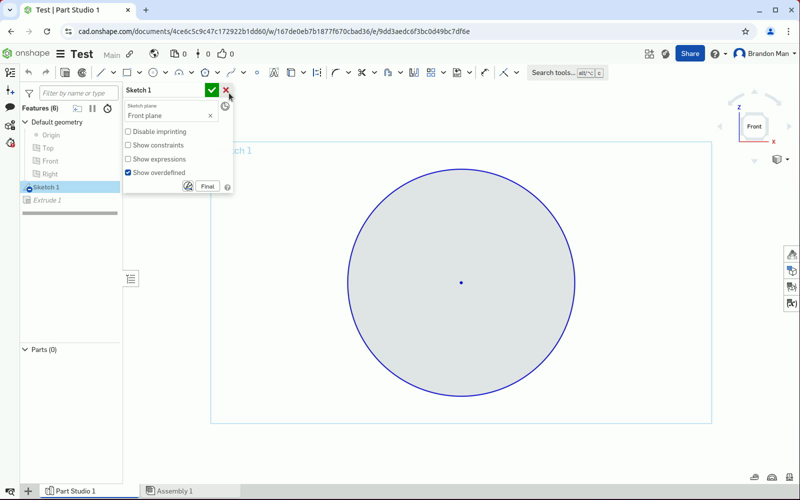
click(229, 92)
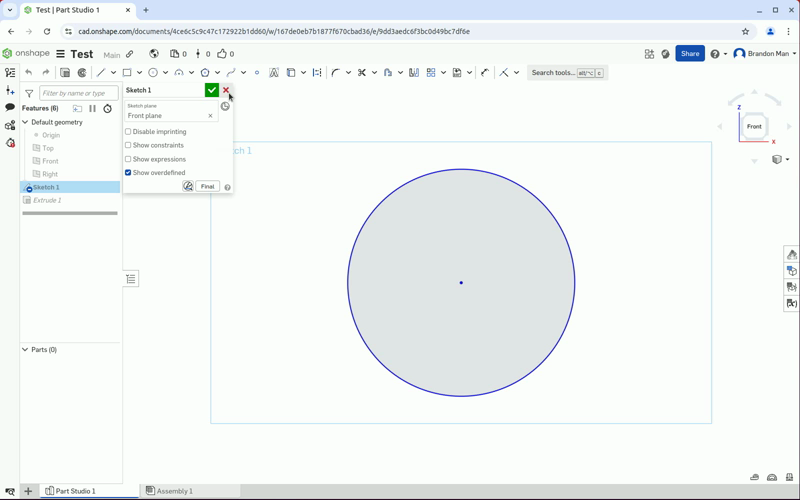
key(shift+s)
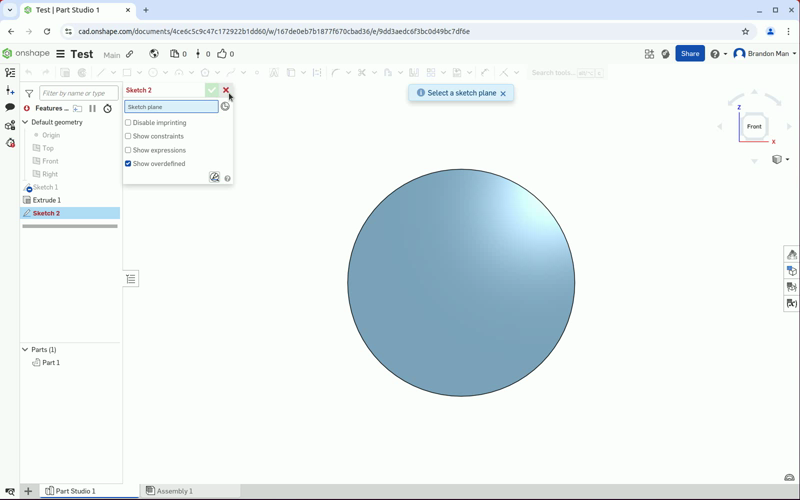
mouse_move(73, 163)
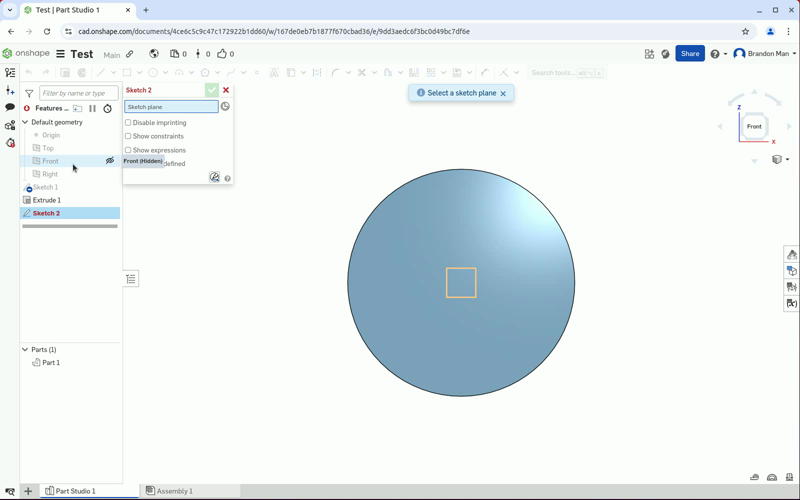
click(73, 163)
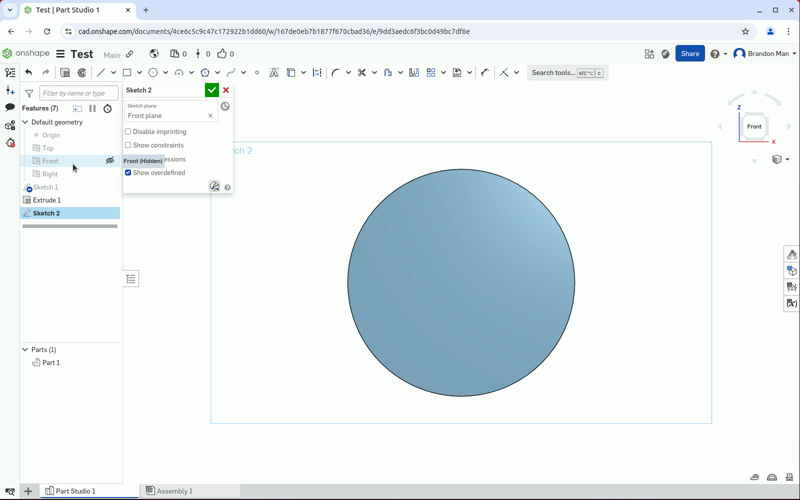
mouse_move(73, 352)
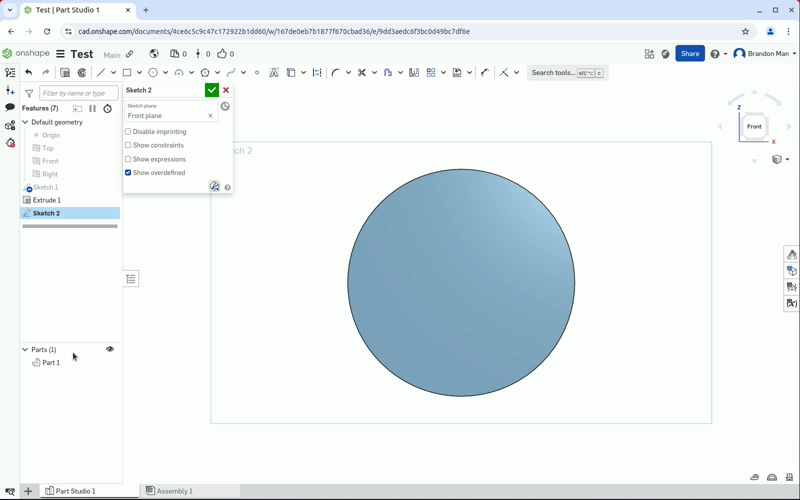
key(y)
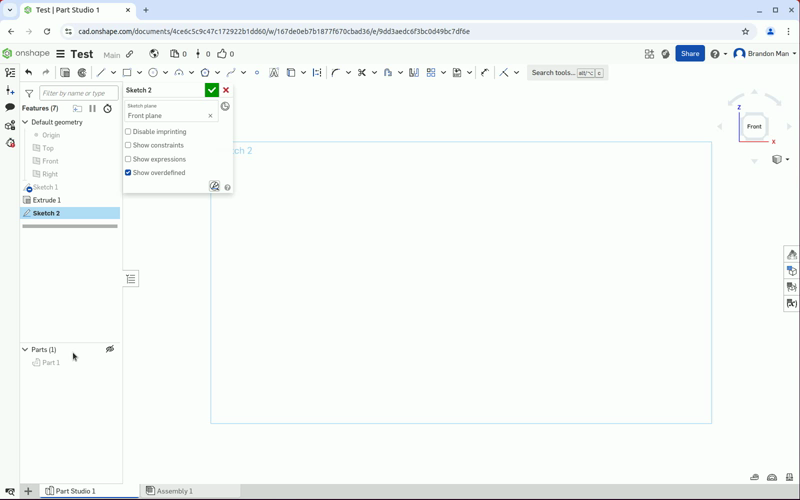
key(c)
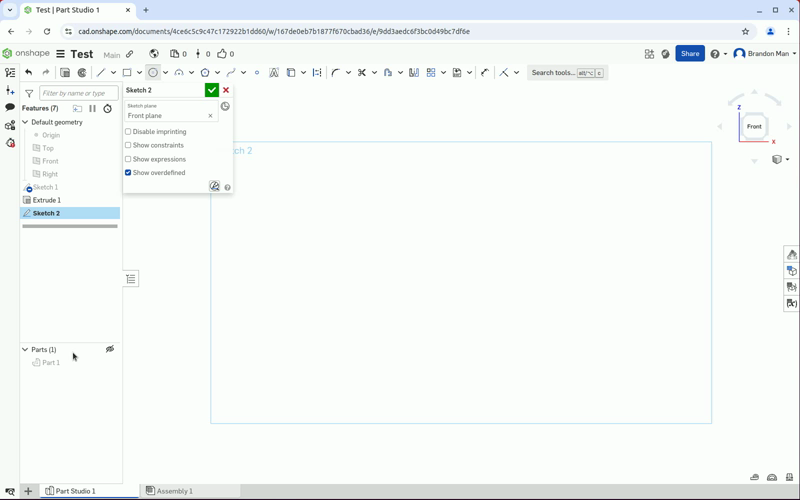
key_down(shift)
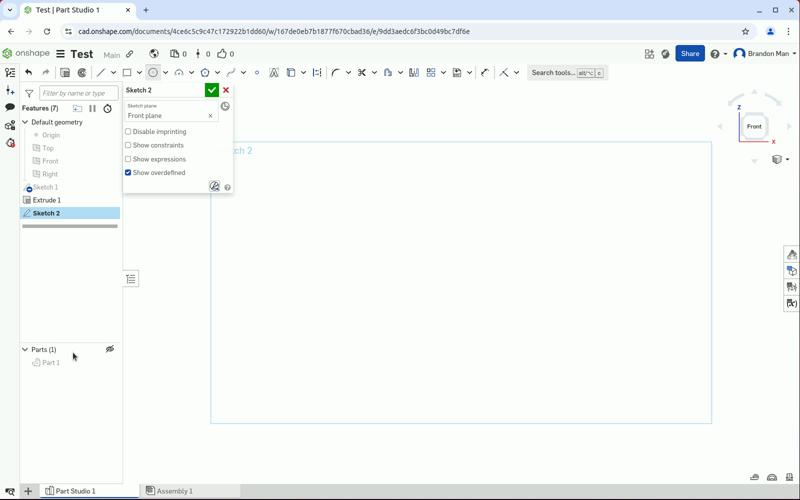
mouse_move(461, 282)
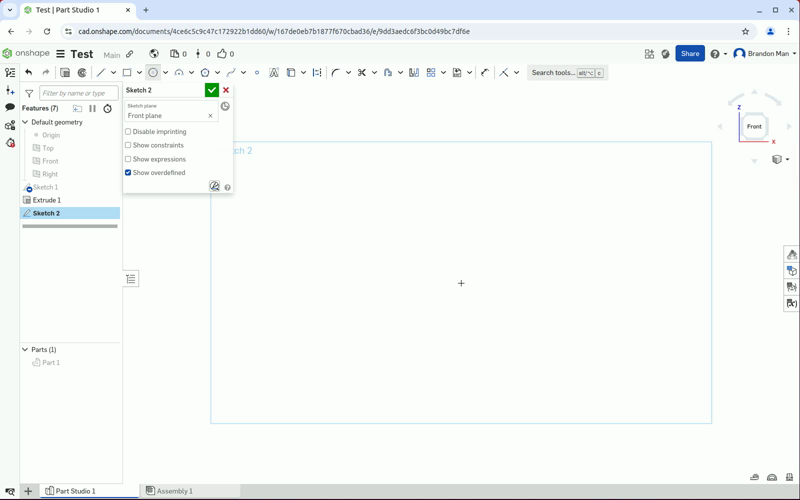
click(461, 282)
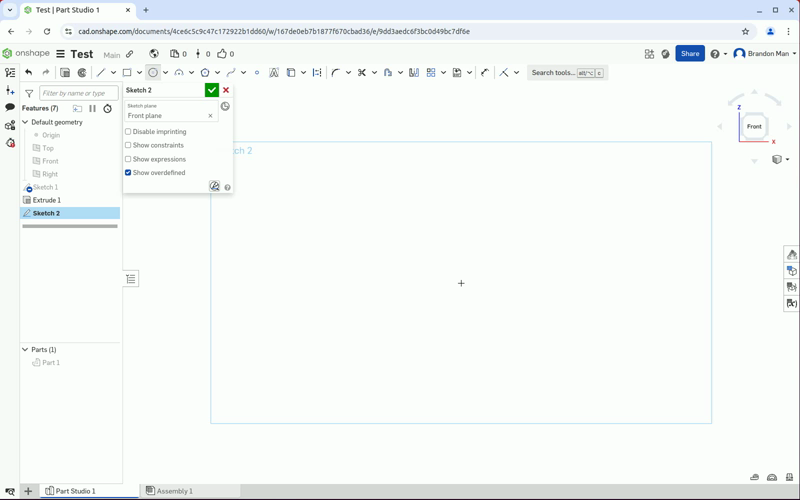
key_up(shift)
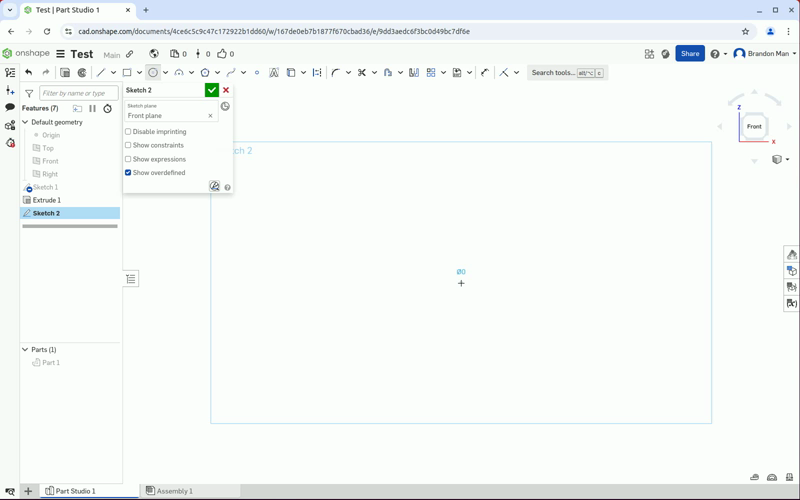
mouse_move(552, 282)
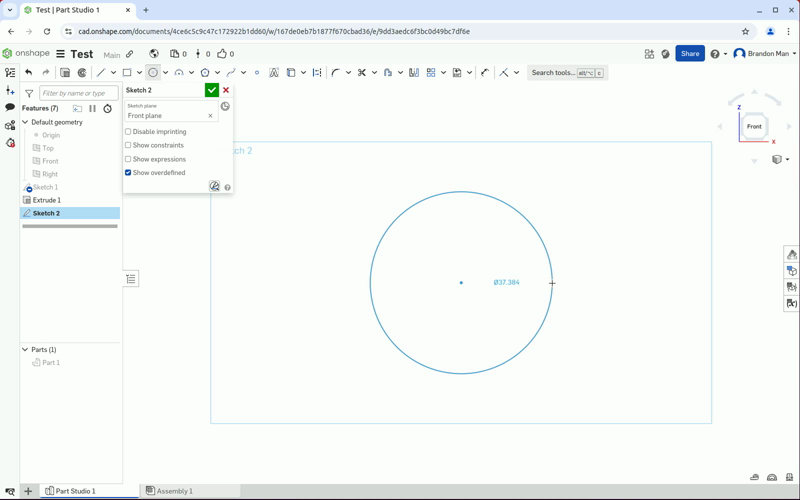
click(552, 282)
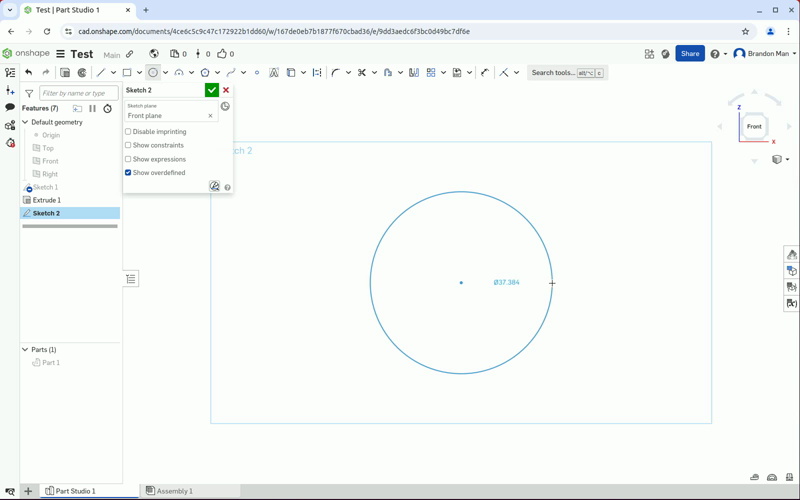
key(esc)
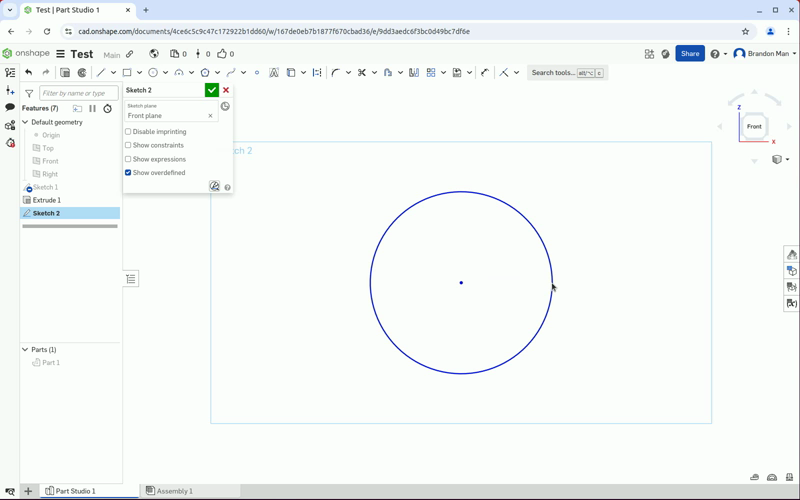
mouse_move(448, 228)
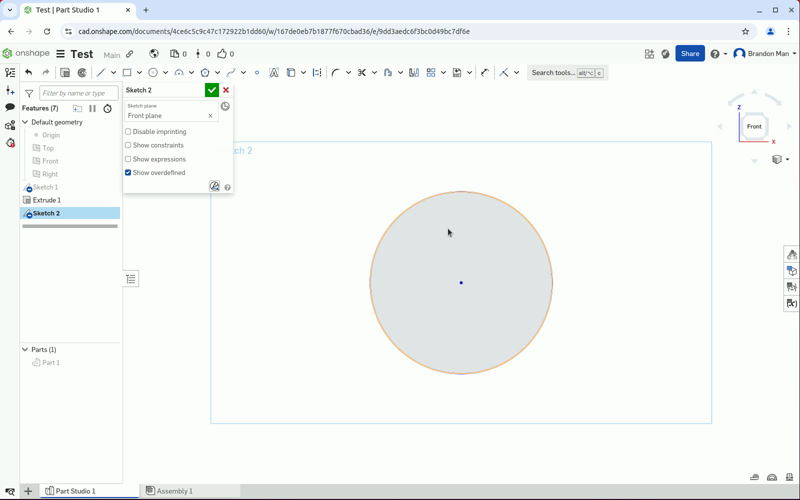
click(448, 228)
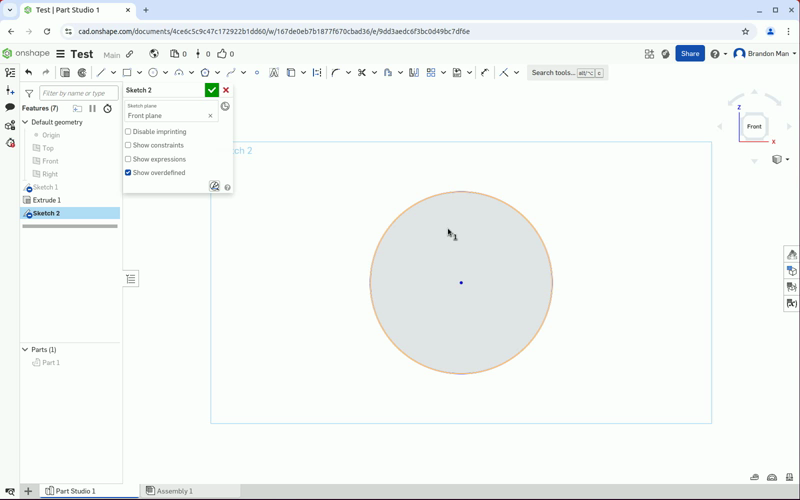
mouse_move(73, 352)
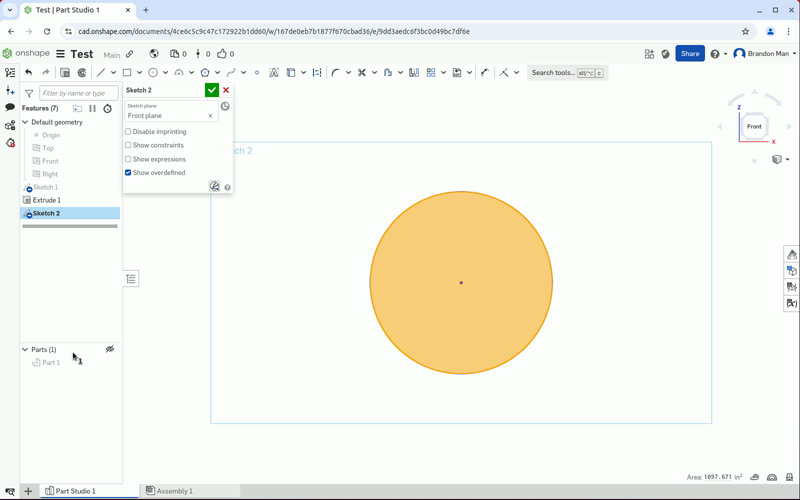
key(shift+y)
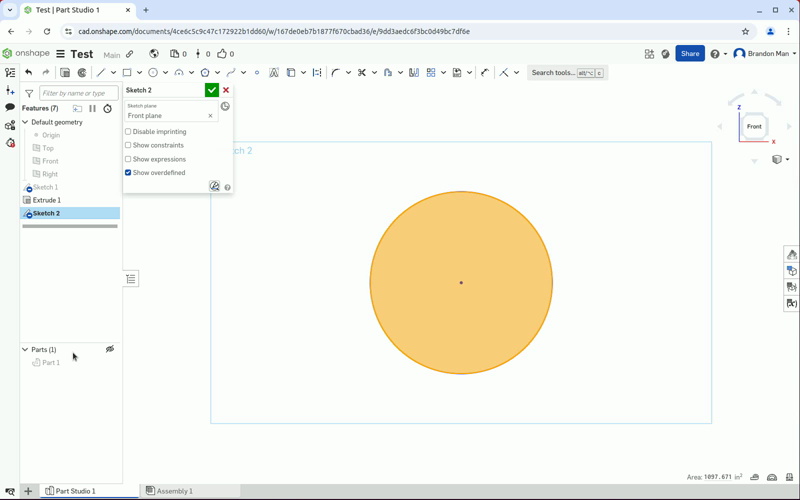
key(shift+e)
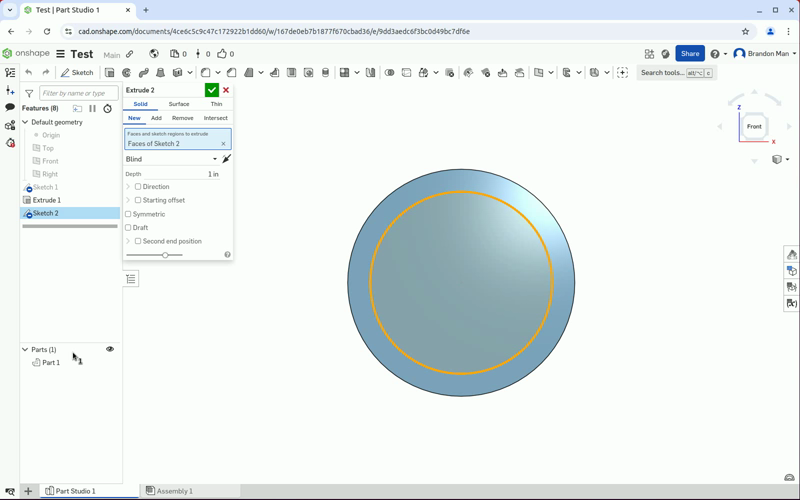
mouse_move(143, 106)
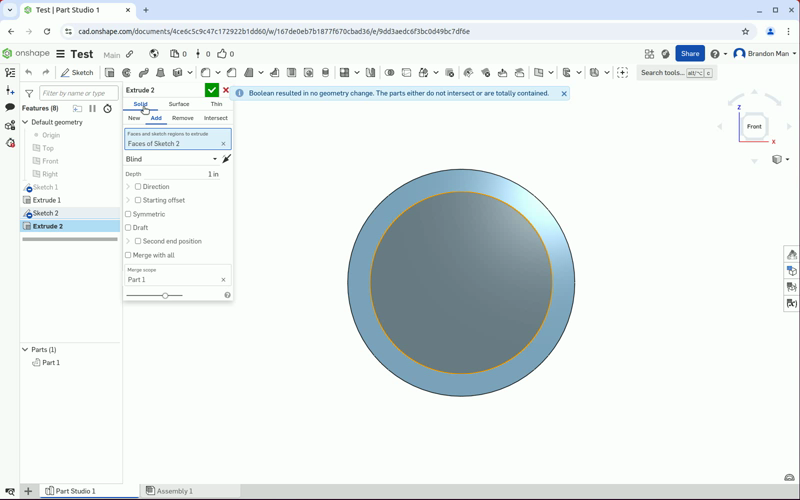
click(143, 106)
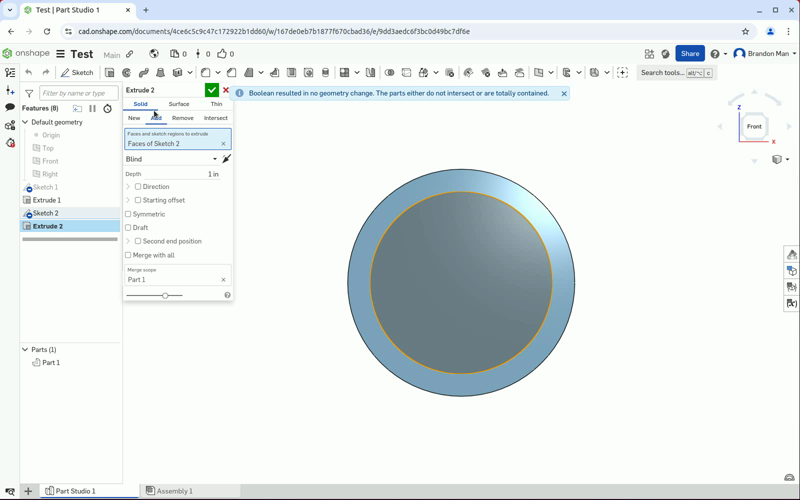
mouse_move(186, 120)
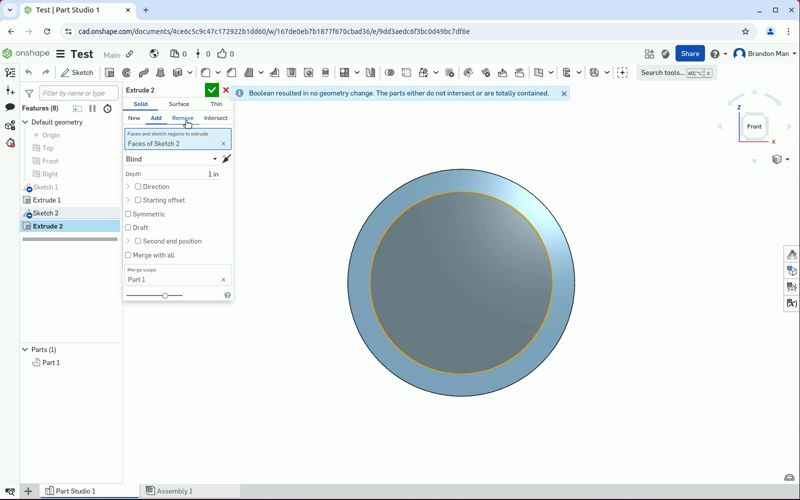
click(186, 120)
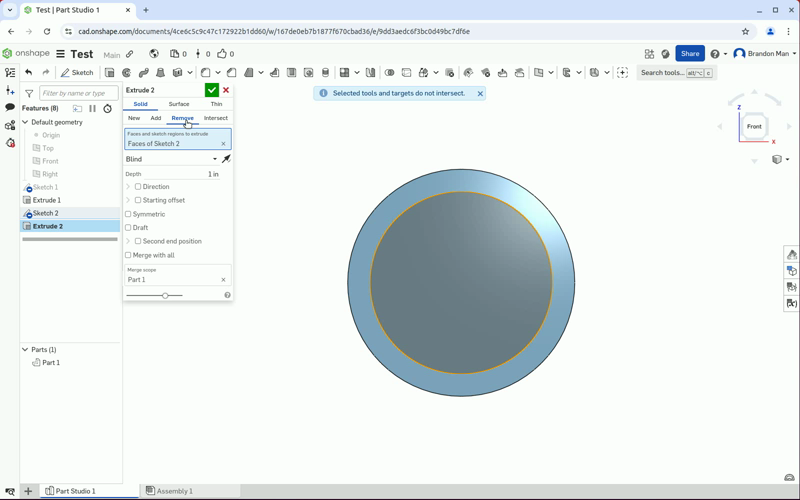
key(tab, 4)
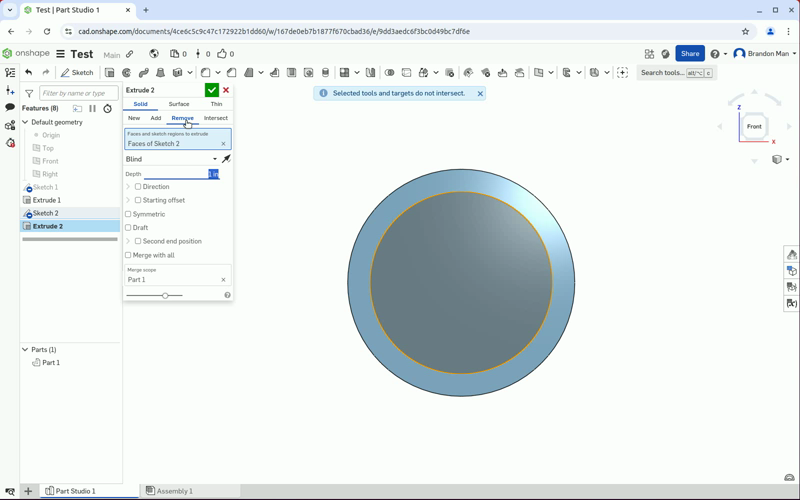
text(-23.108)
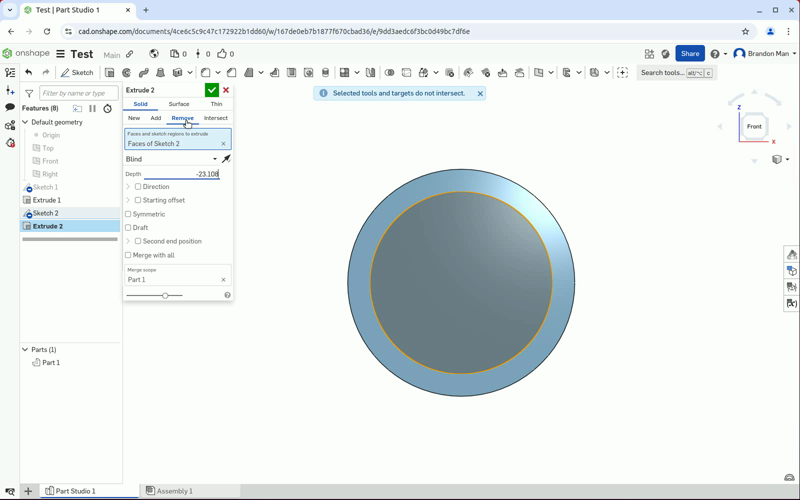
key(tab, 6)
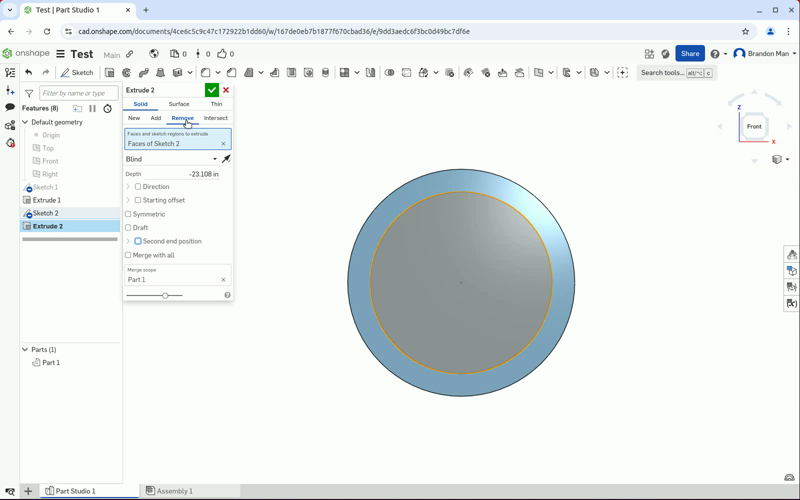
key(space)
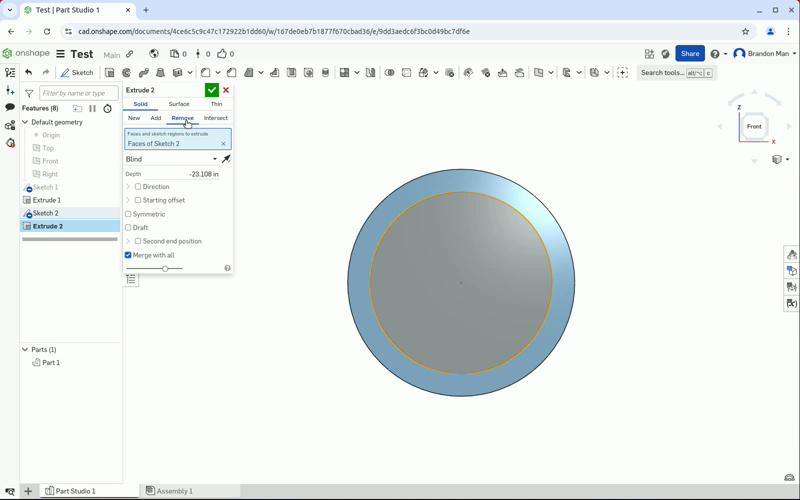
key(enter)
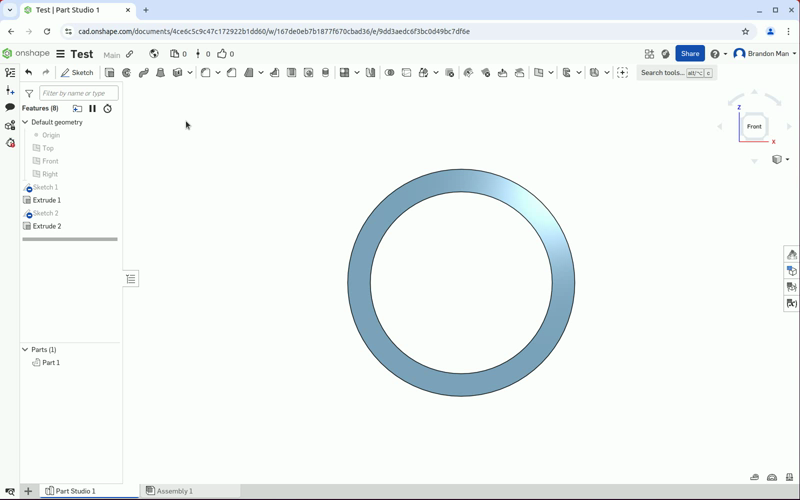
key(shift+h)
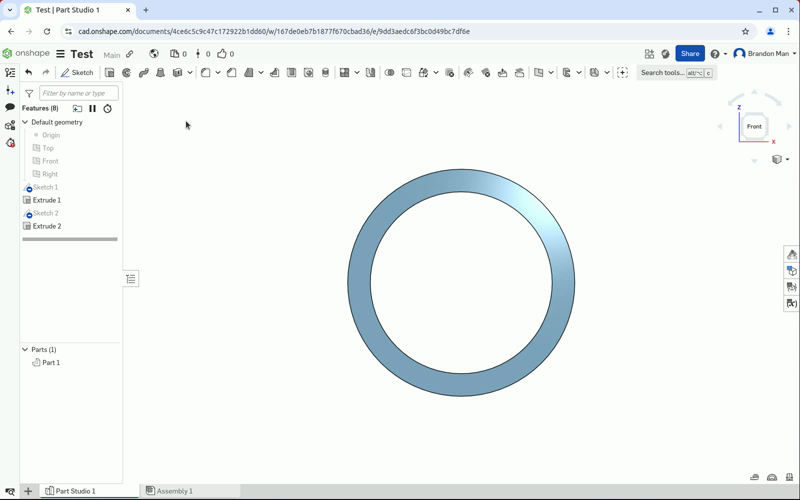
key(shift+h)
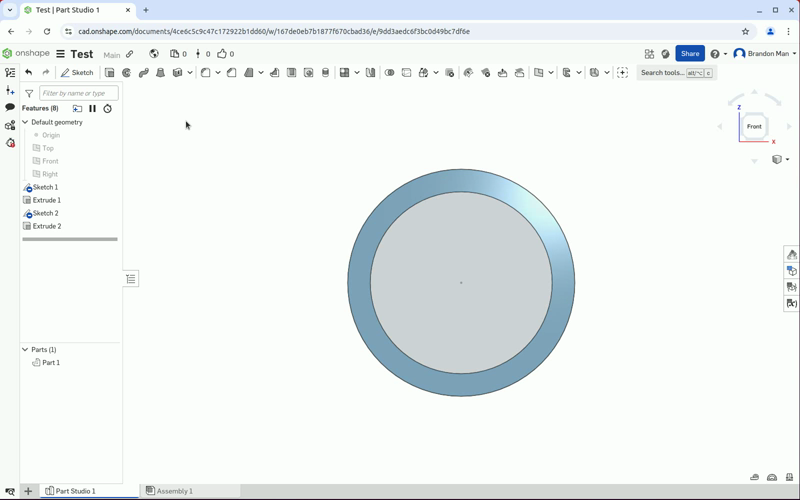
key(shift+7)
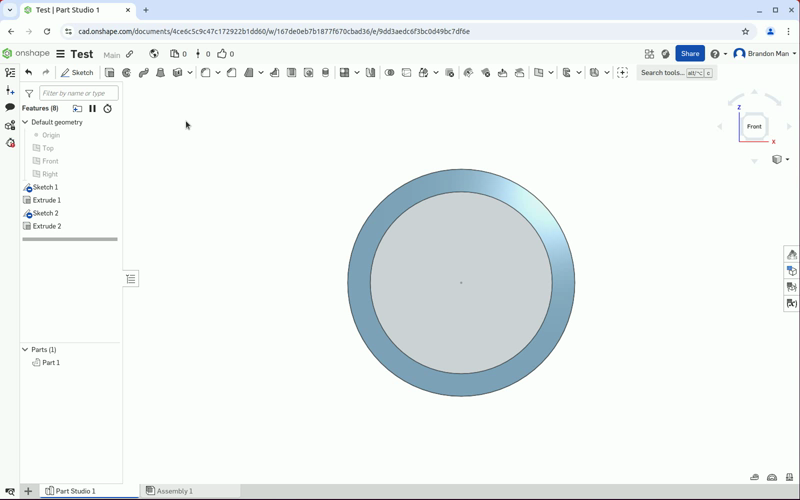
key(left, 2)
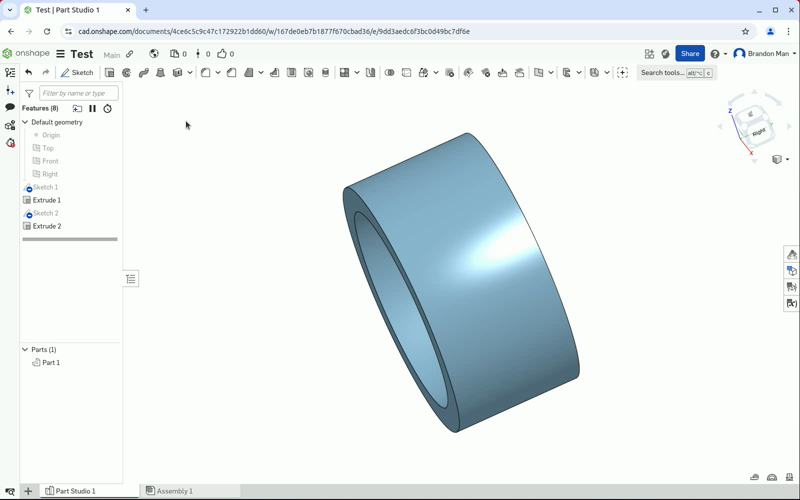
key(down, 2)
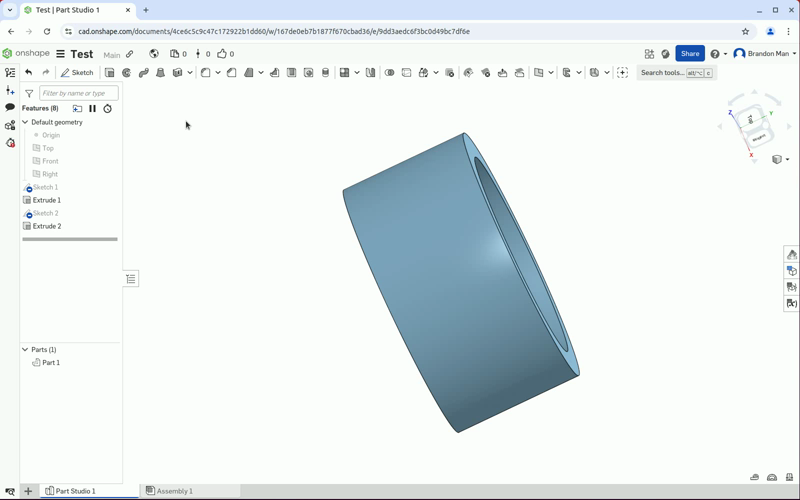
key(up, 2)
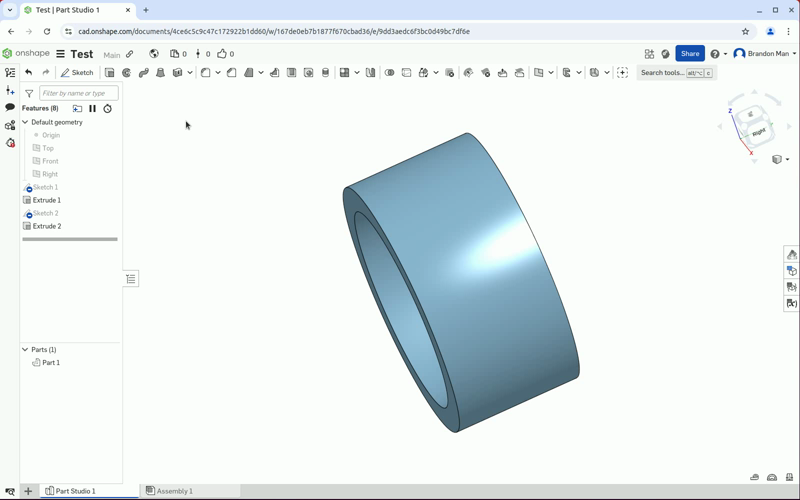
key(right, 2)
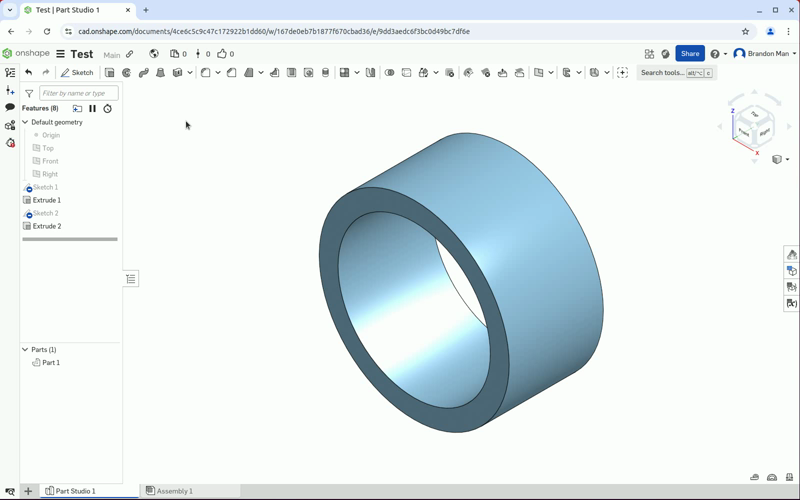
mouse_move(73, 189)
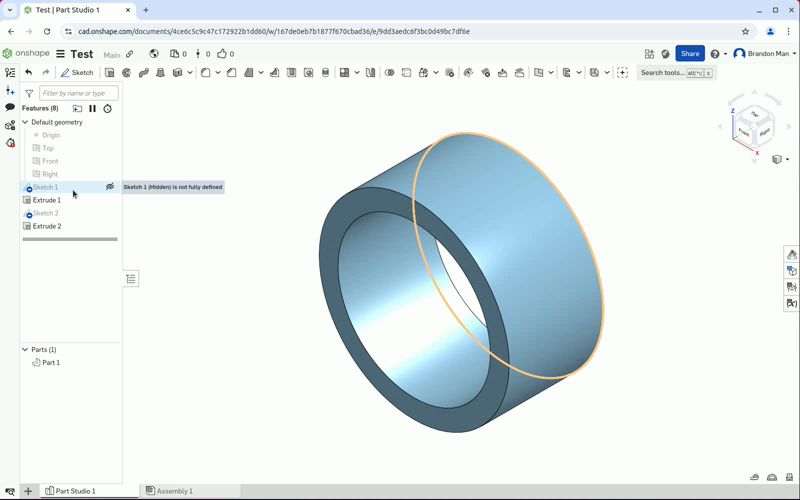
click(73, 189)